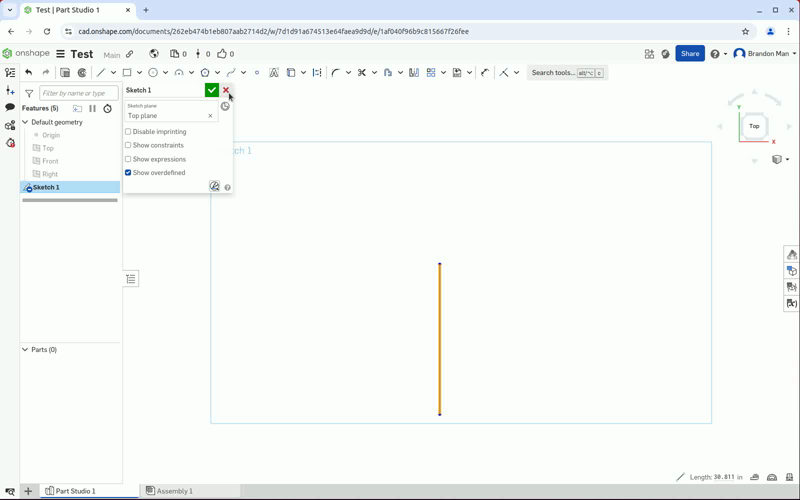
key(shift+h)
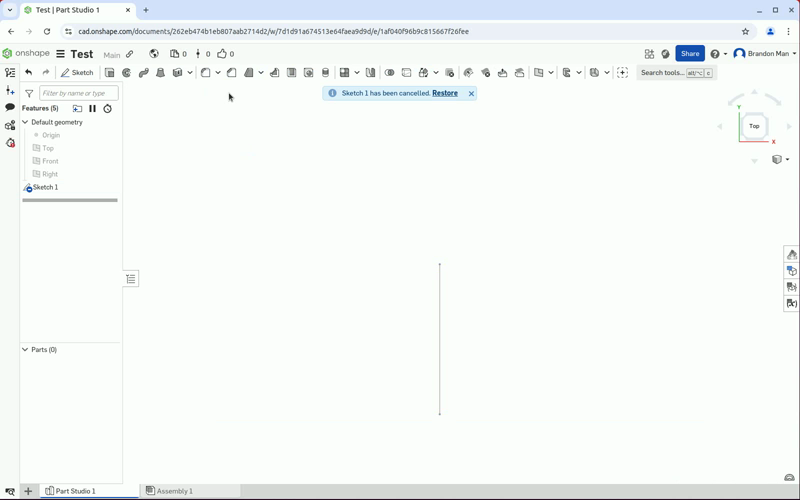
key(shift+s)
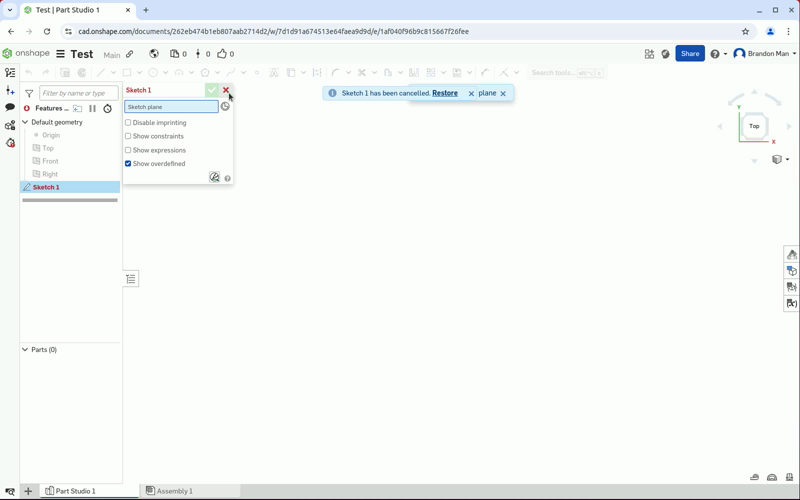
mouse_move(73, 150)
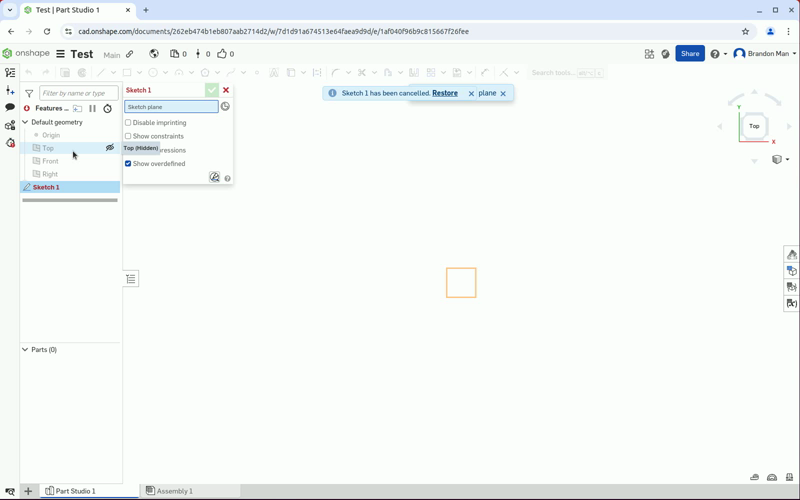
click(73, 150)
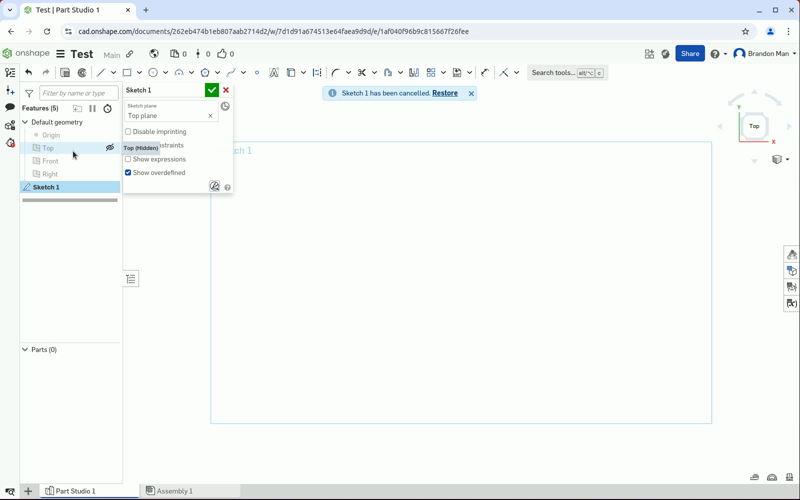
mouse_move(73, 352)
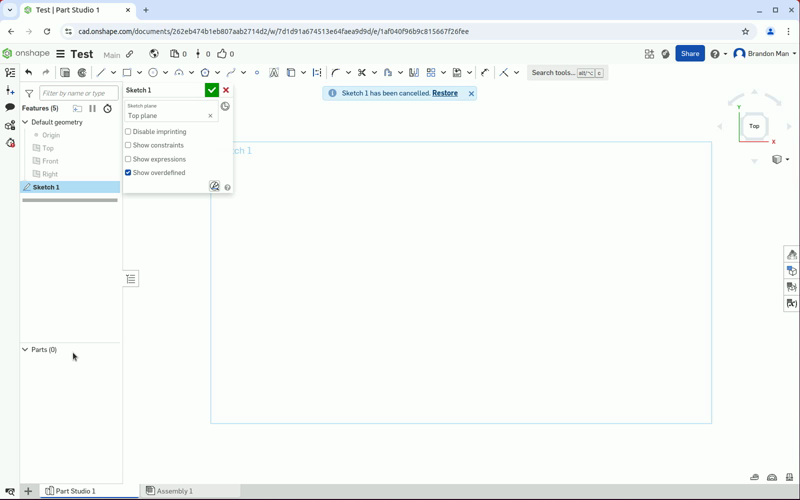
key(y)
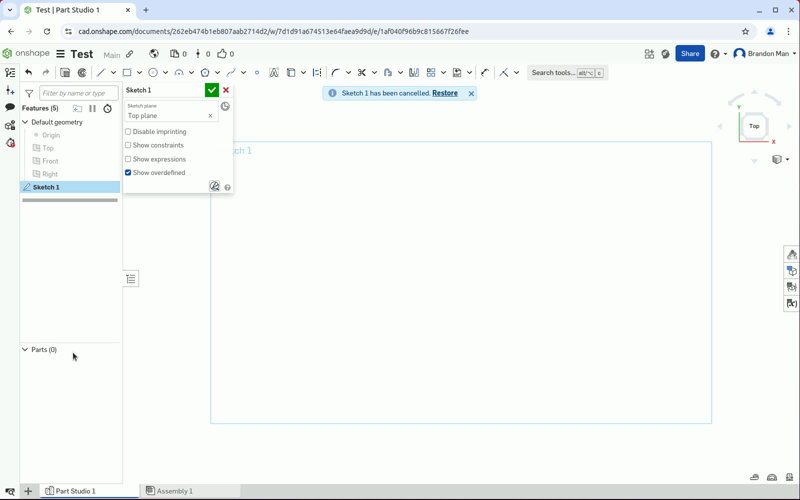
key(c)
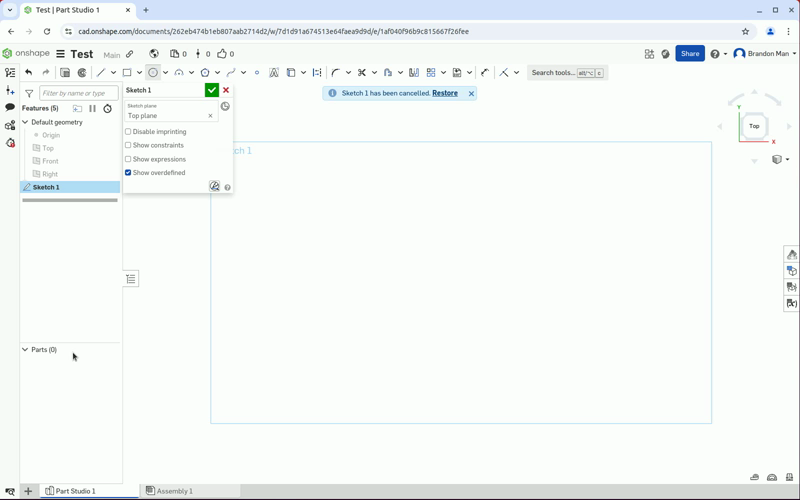
key_down(shift)
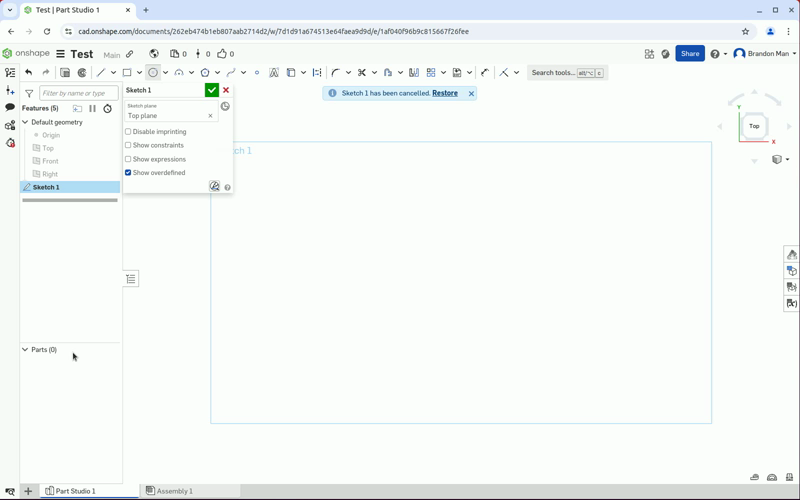
mouse_move(460, 282)
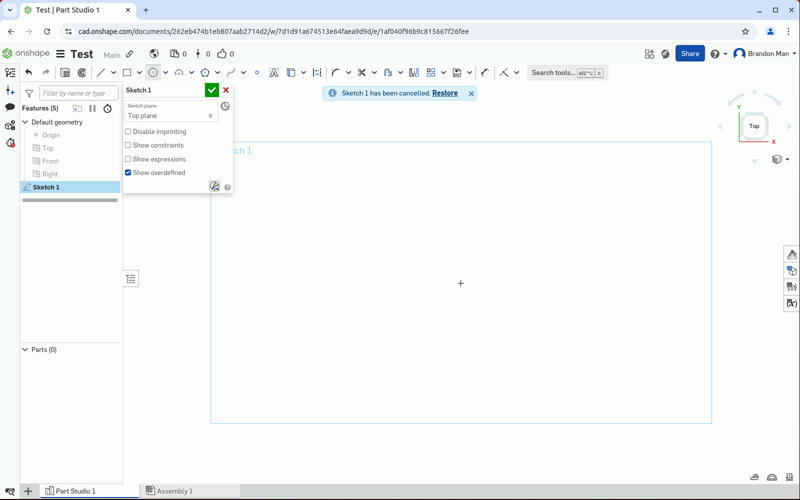
click(460, 282)
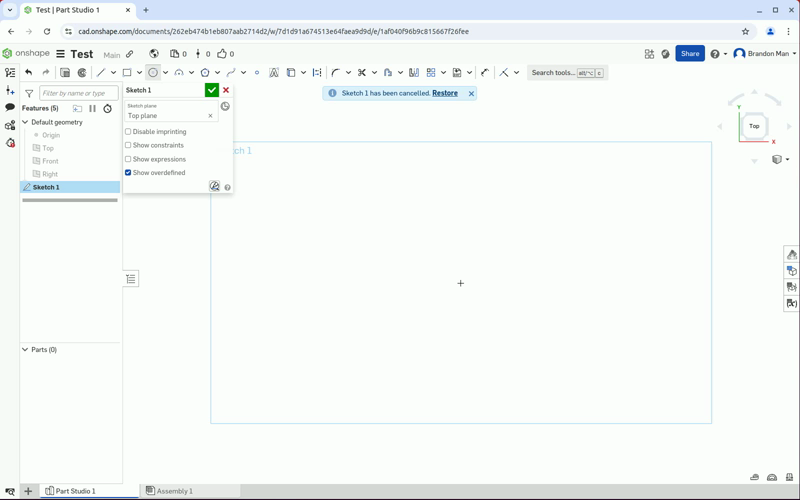
key_up(shift)
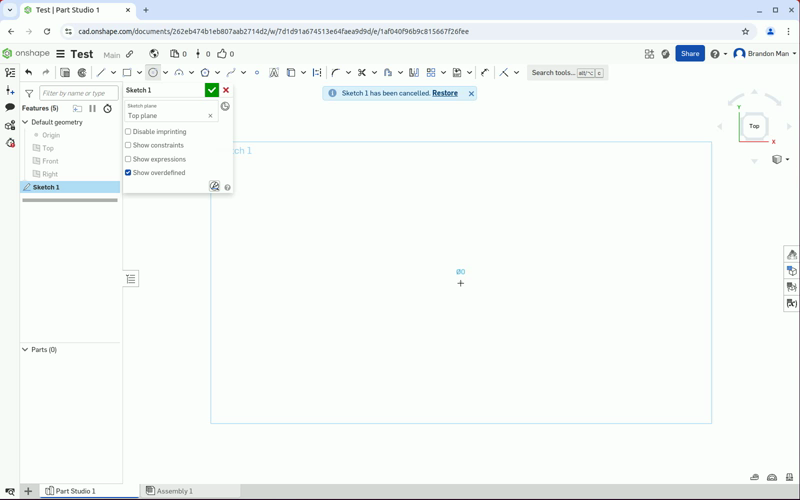
mouse_move(533, 282)
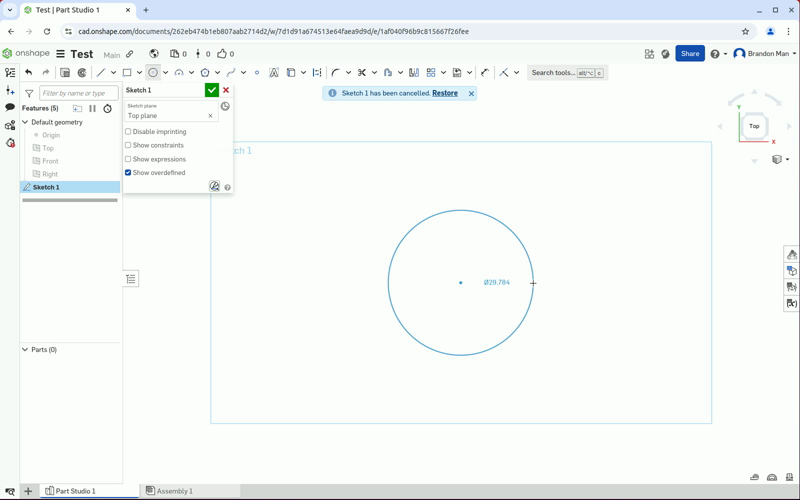
click(533, 282)
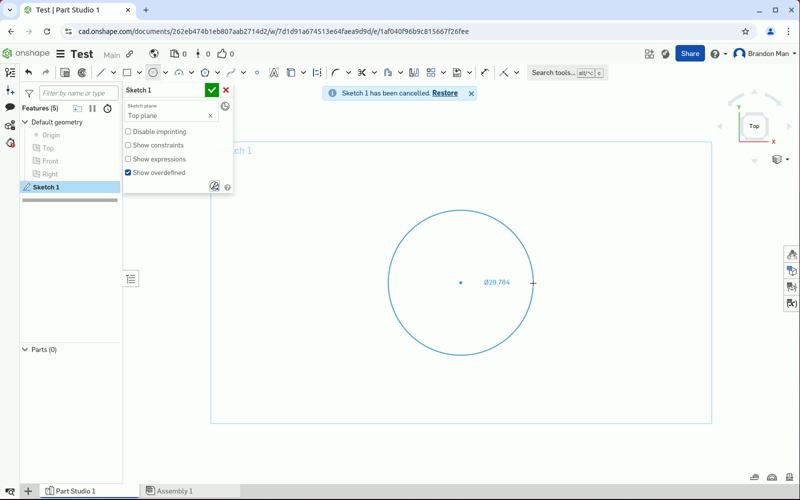
key(esc)
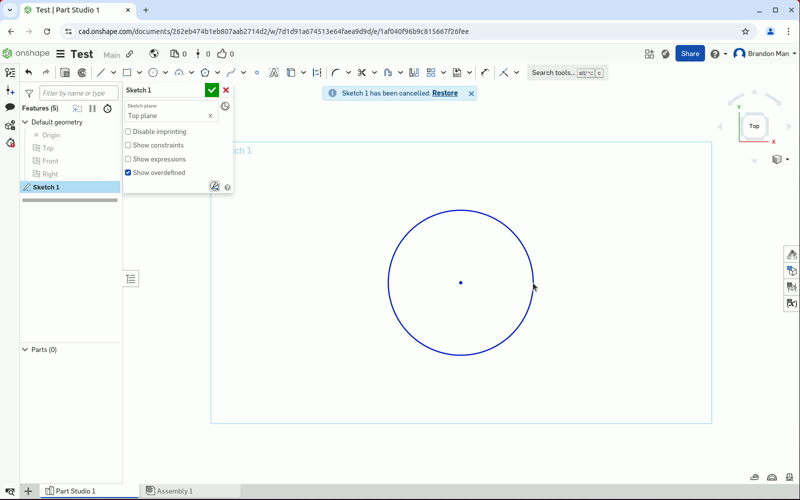
mouse_move(499, 253)
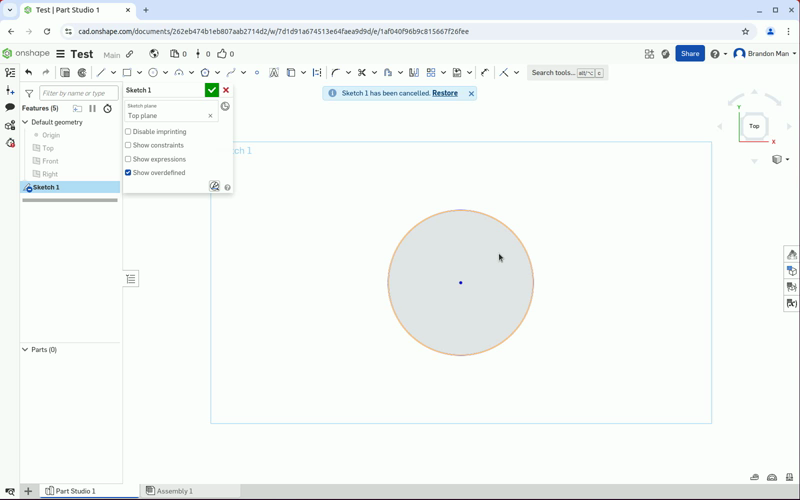
click(499, 253)
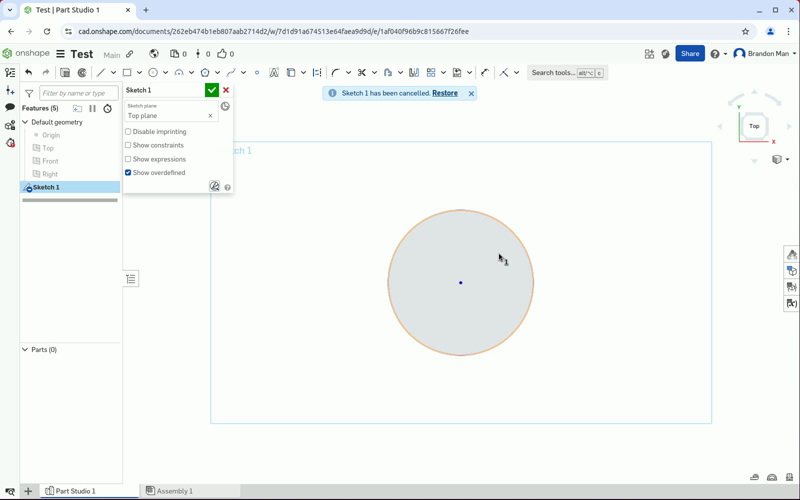
mouse_move(73, 352)
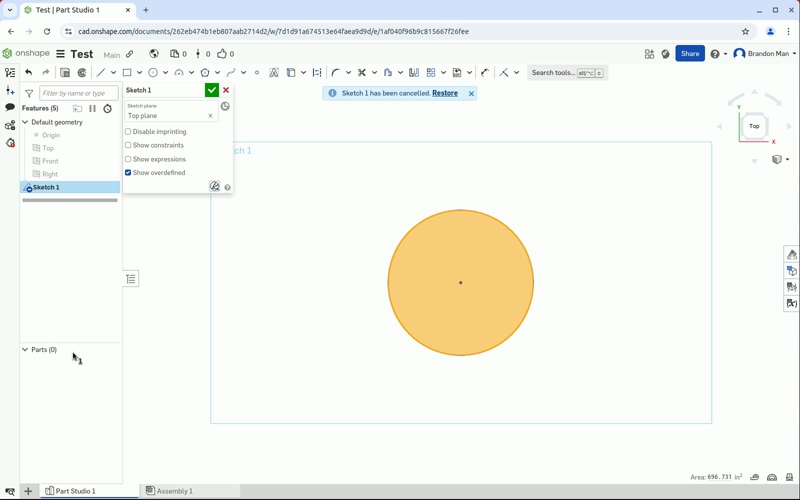
key(shift+y)
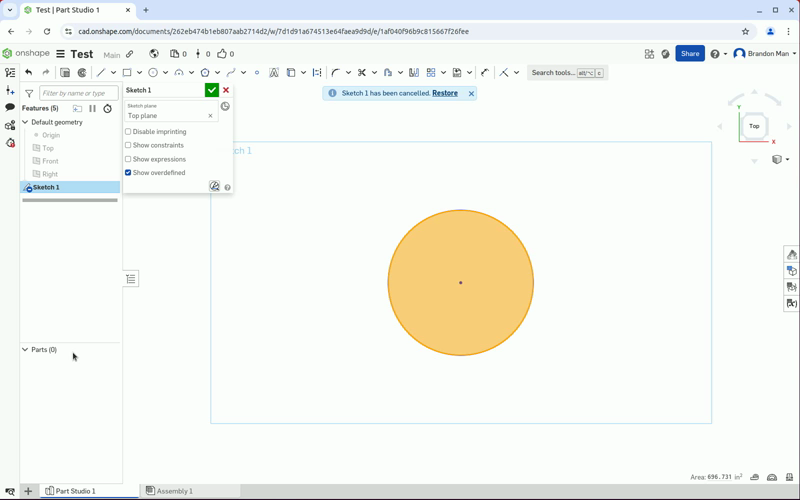
key(shift+e)
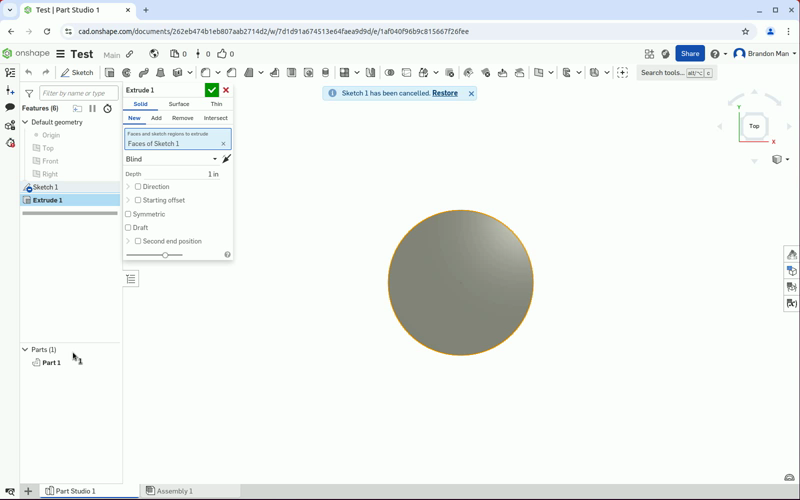
mouse_move(143, 106)
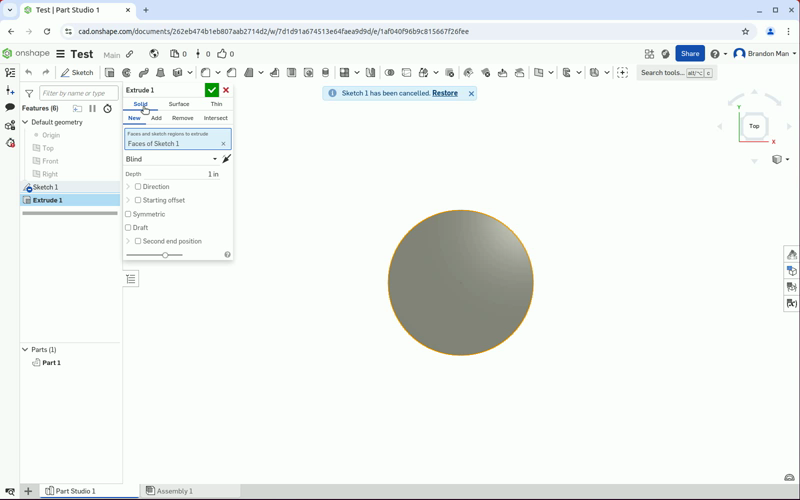
click(143, 106)
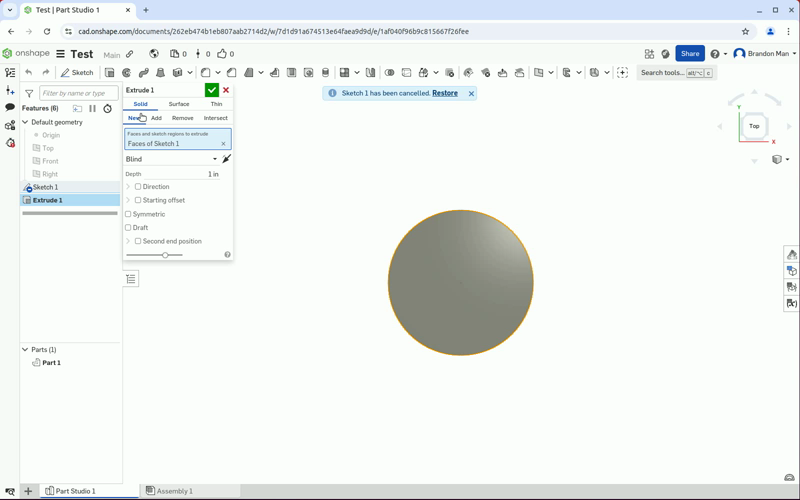
mouse_move(137, 120)
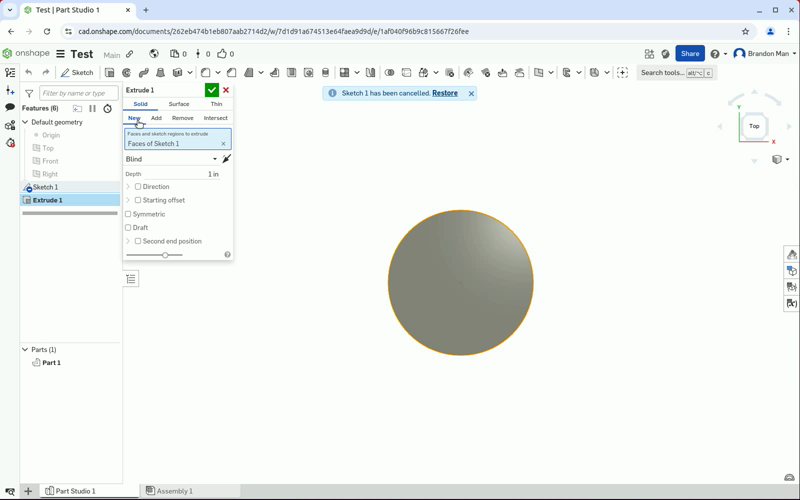
click(137, 120)
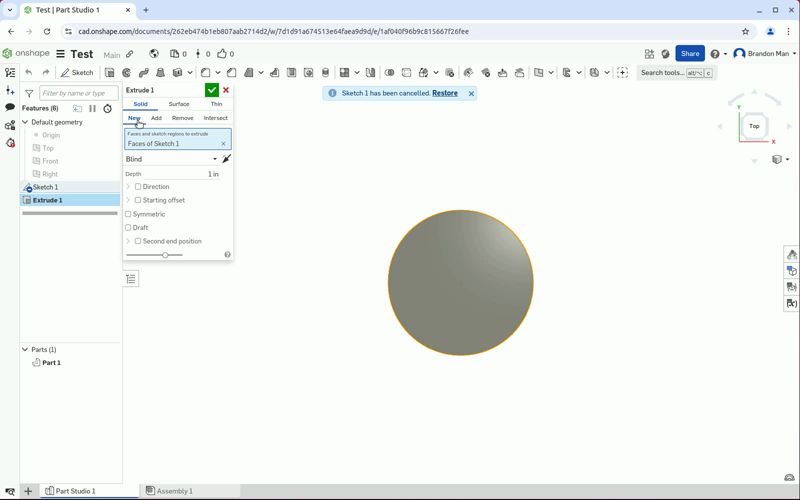
key(tab, 4)
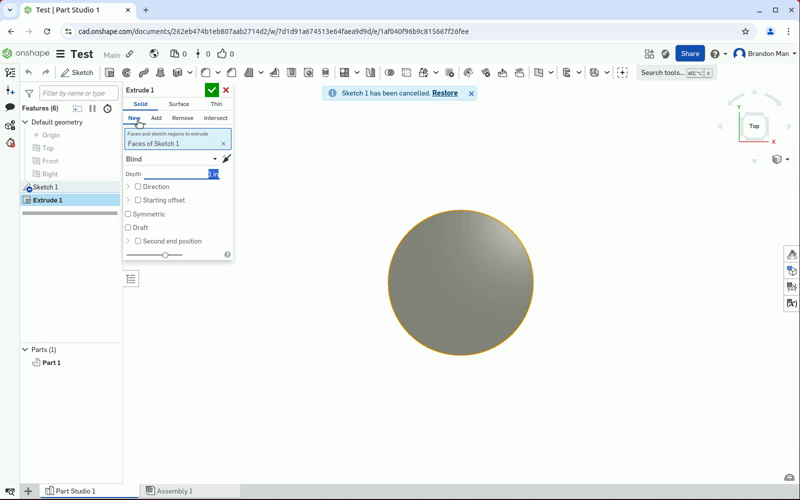
text(8.184)
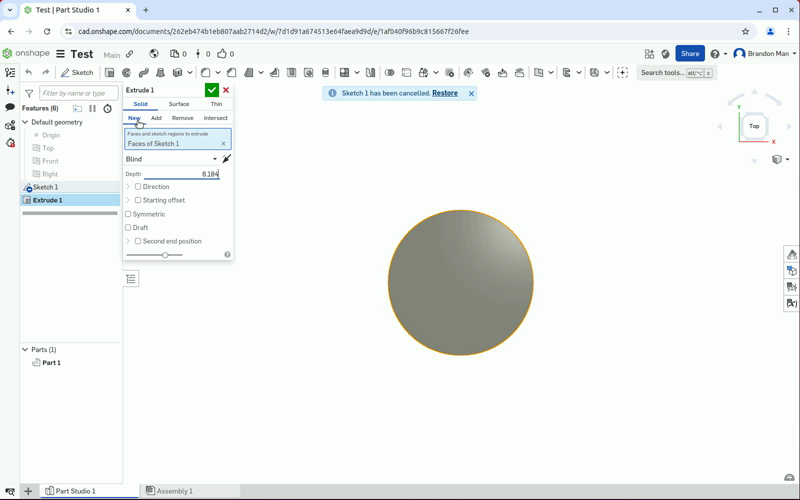
key(enter)
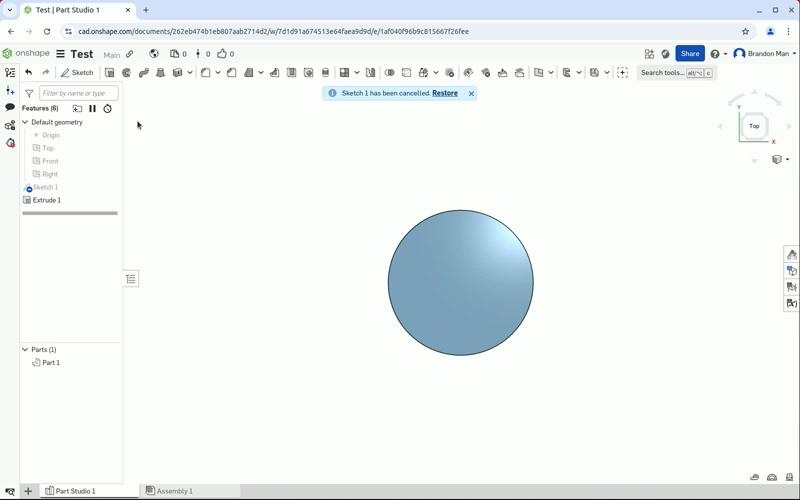
key(shift+h)
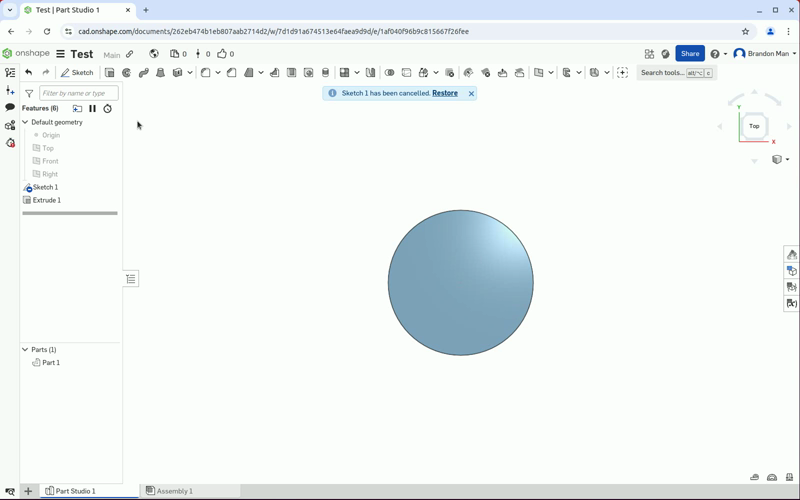
key(shift+h)
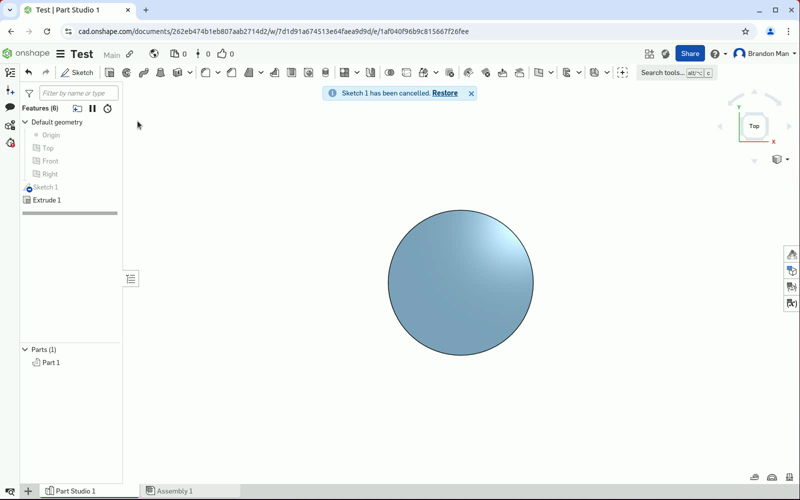
mouse_move(73, 189)
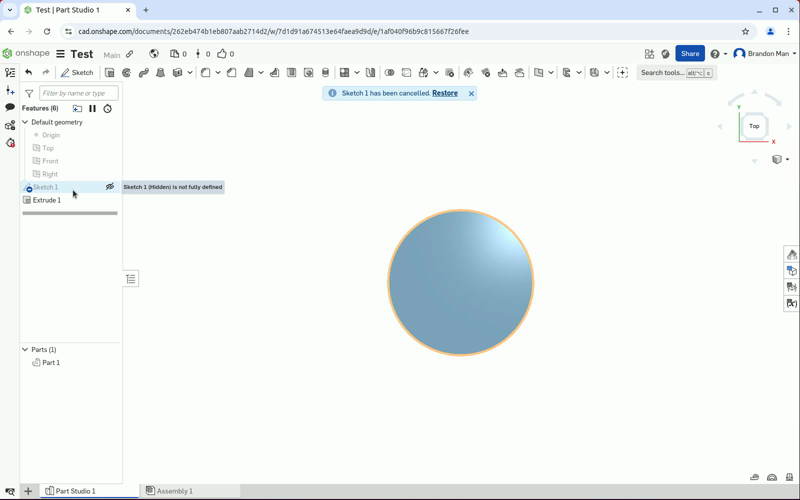
click(73, 189)
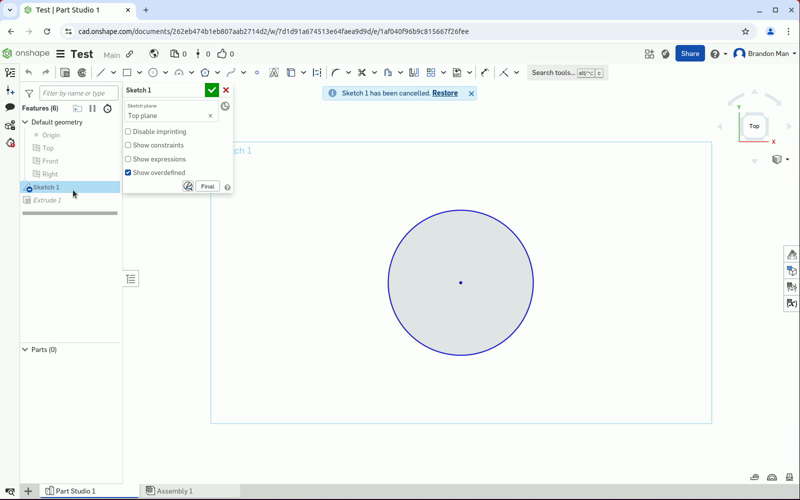
mouse_move(229, 92)
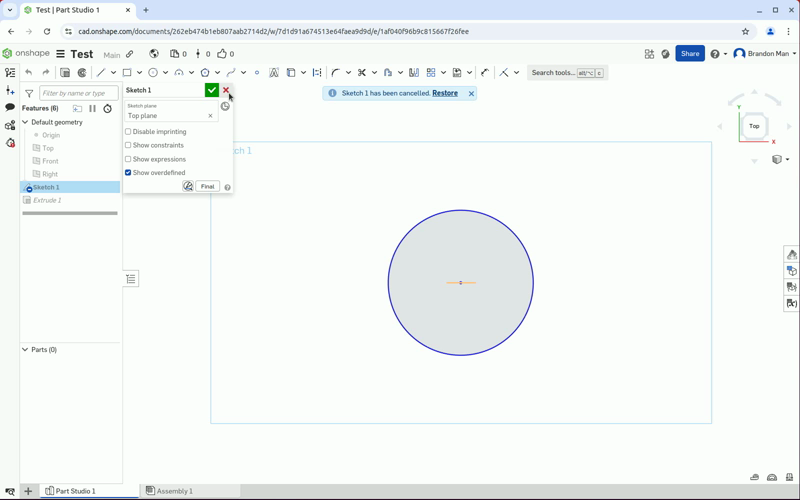
click(229, 92)
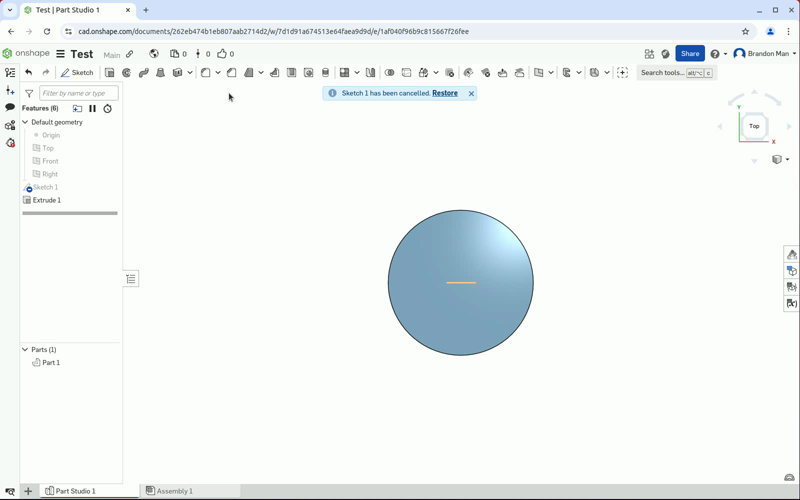
mouse_move(541, 75)
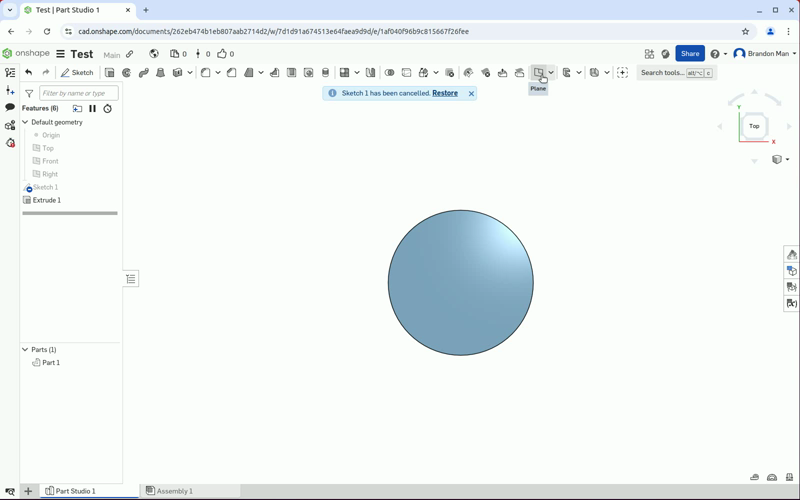
click(541, 75)
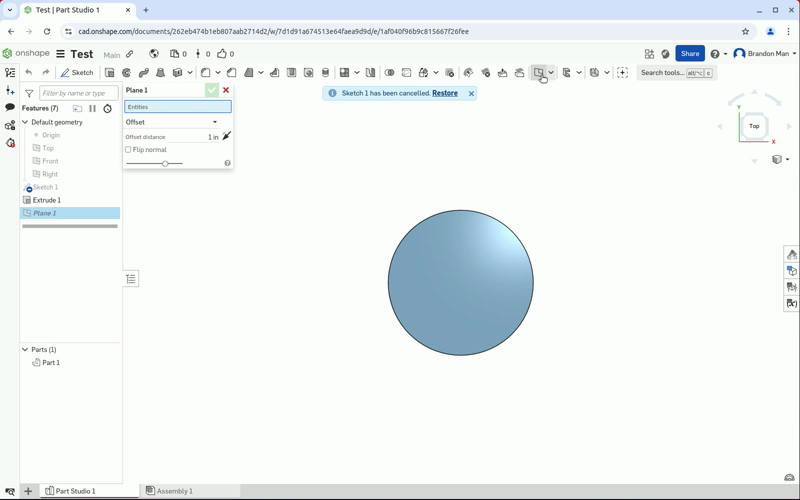
mouse_move(73, 150)
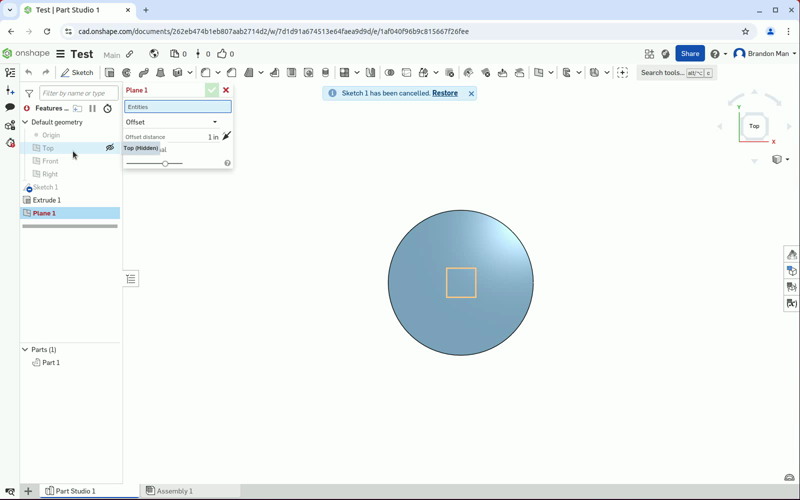
click(73, 150)
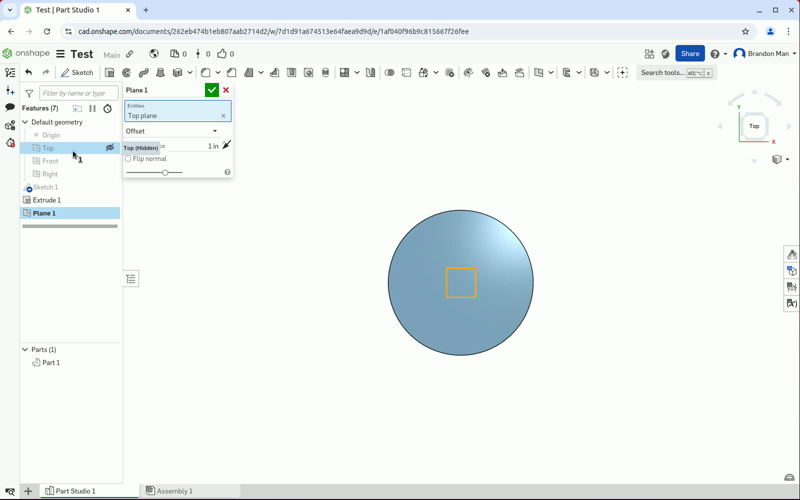
key(tab, 2)
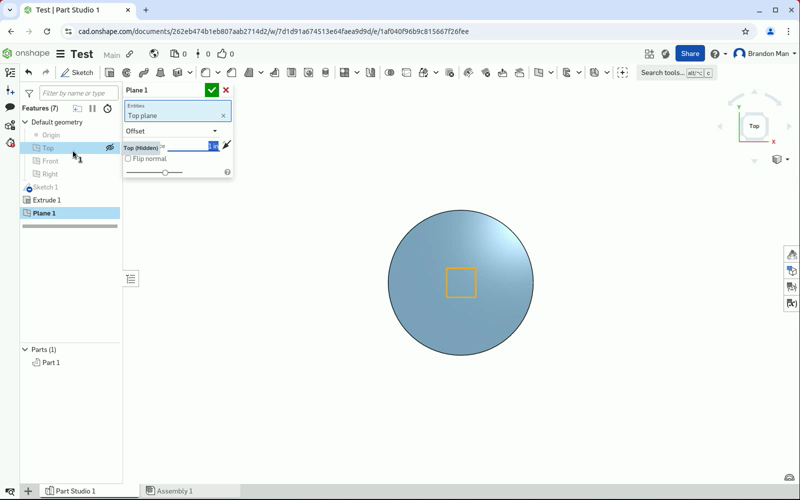
text(8.196)
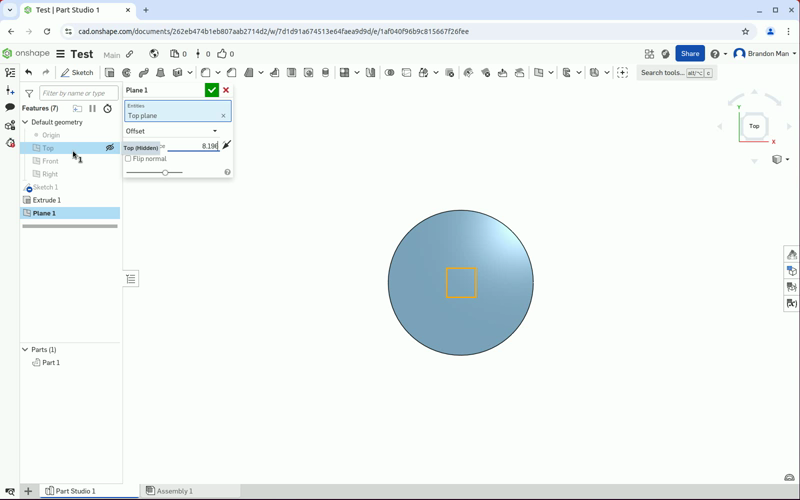
key(enter, 2)
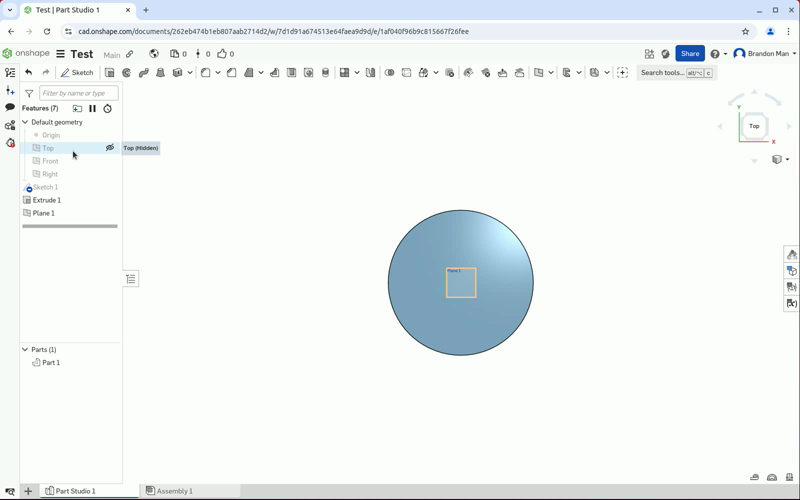
key(shift+s)
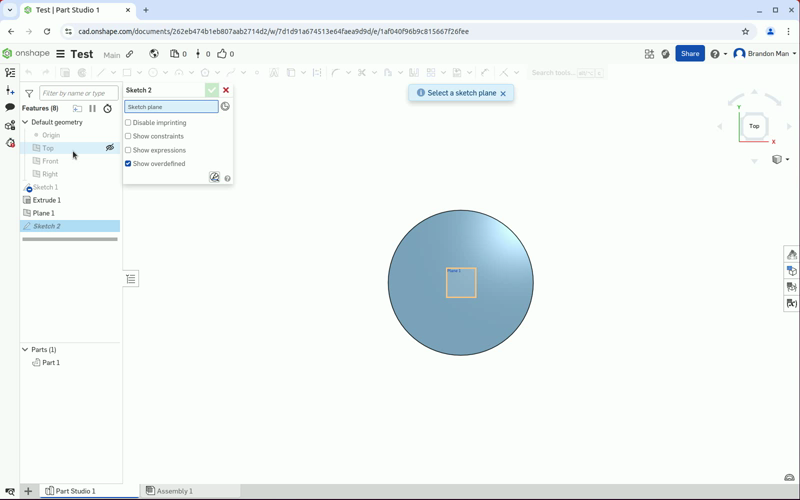
mouse_move(73, 215)
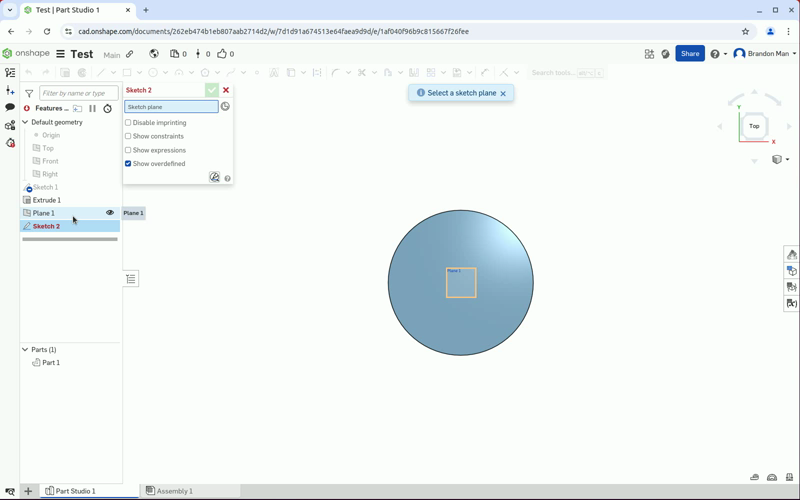
click(73, 215)
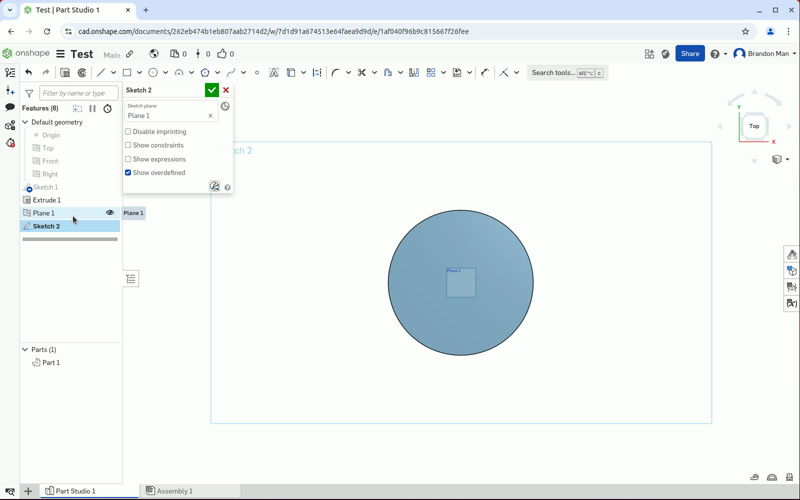
mouse_move(73, 352)
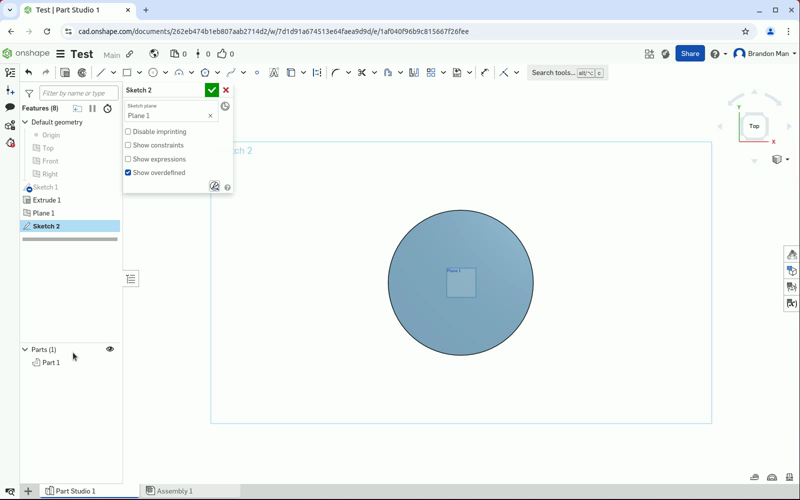
key(y)
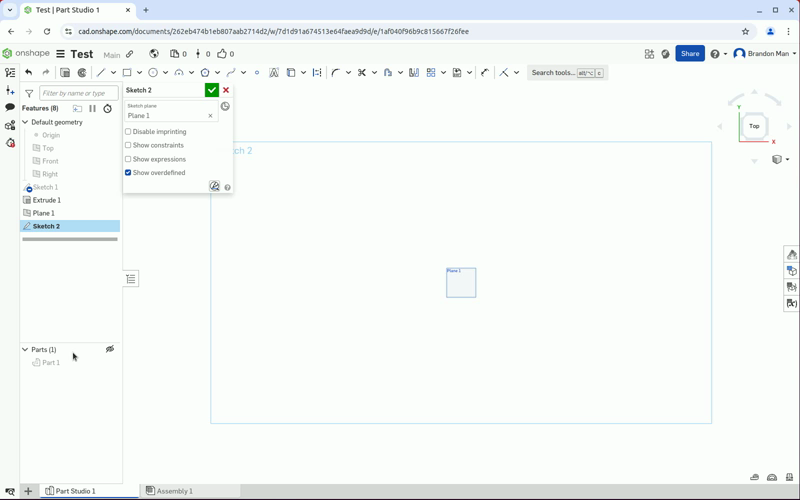
key(c)
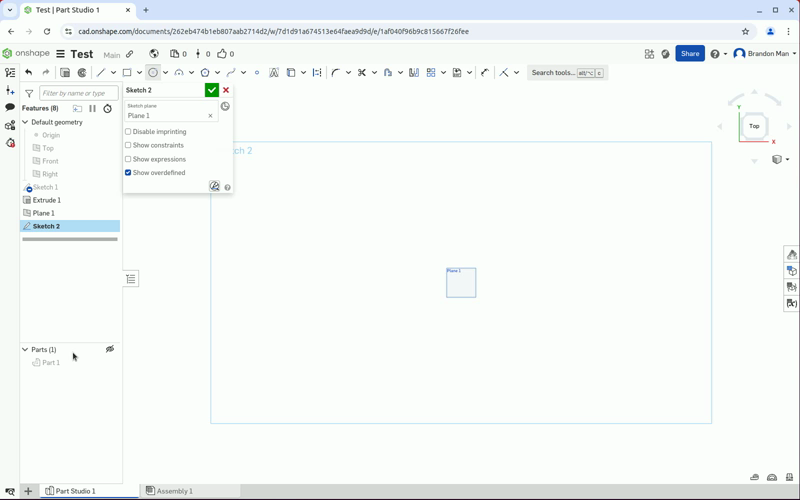
key_down(shift)
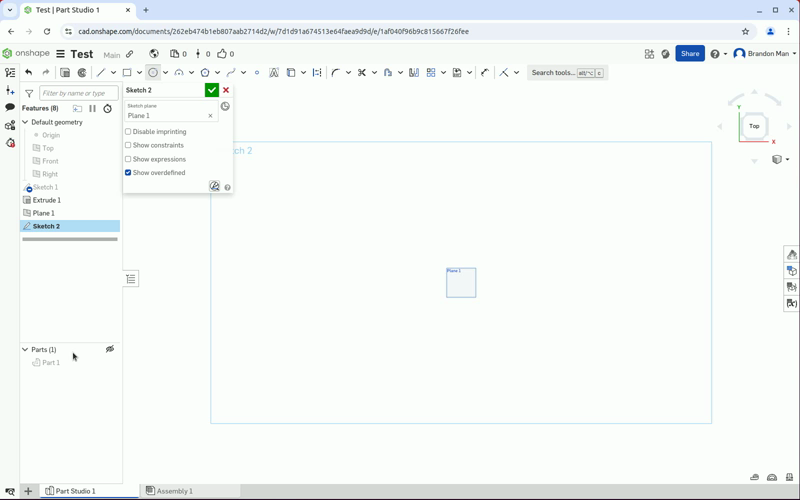
mouse_move(460, 282)
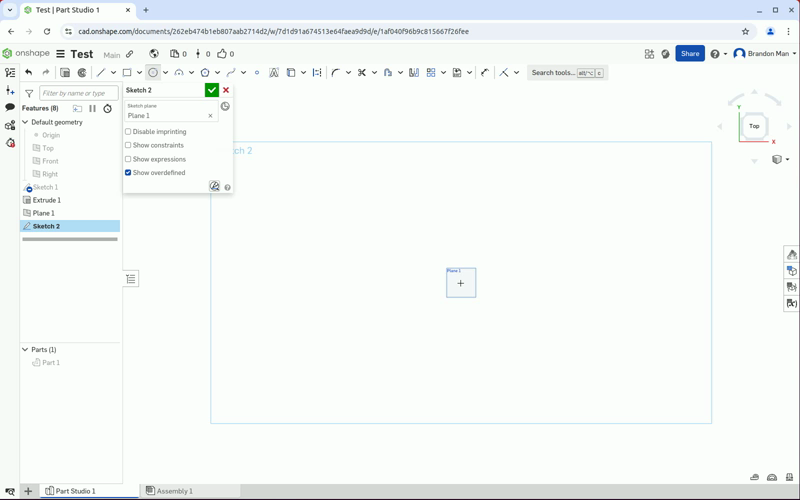
click(460, 282)
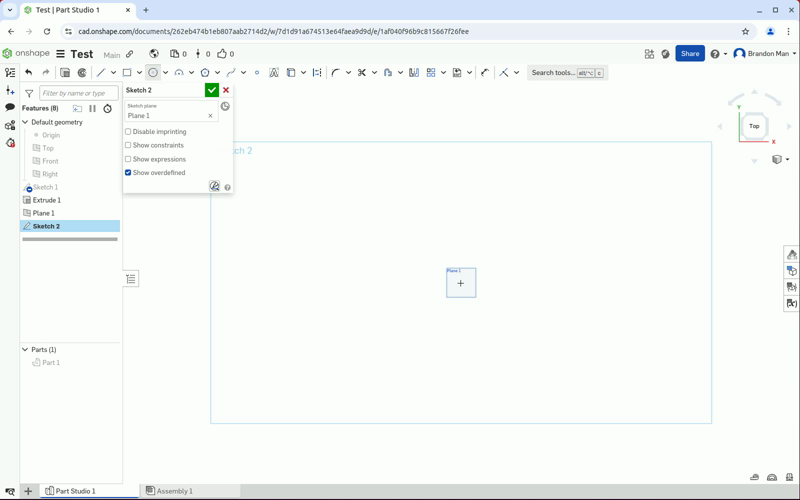
key_up(shift)
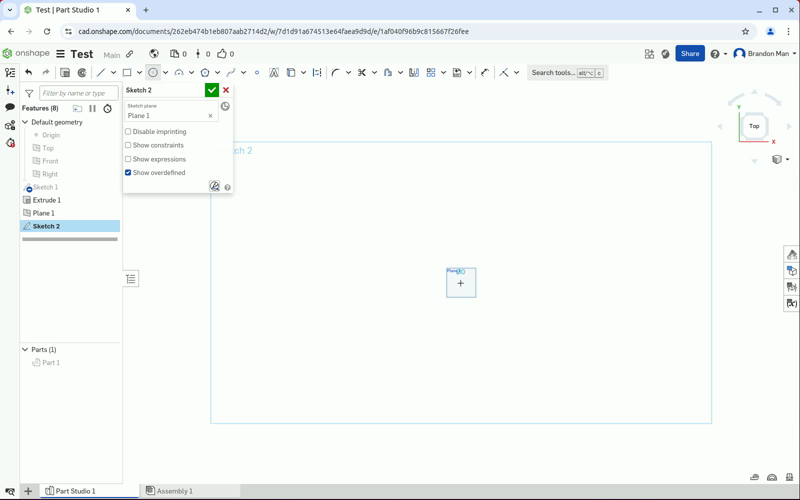
mouse_move(511, 282)
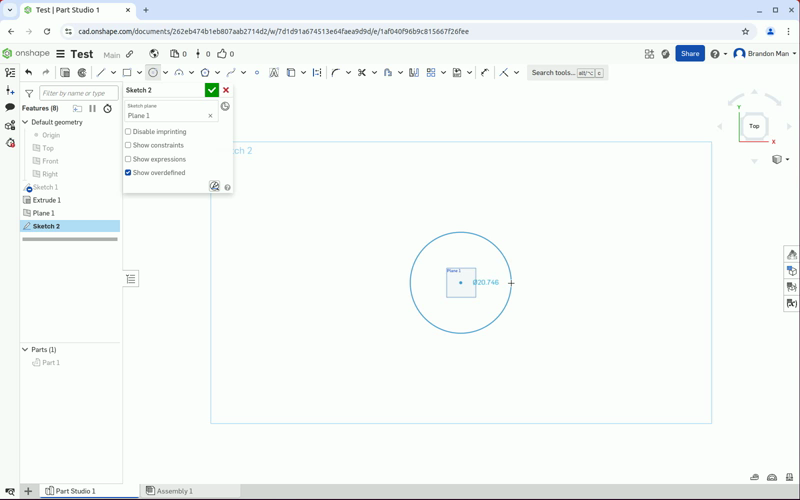
click(511, 282)
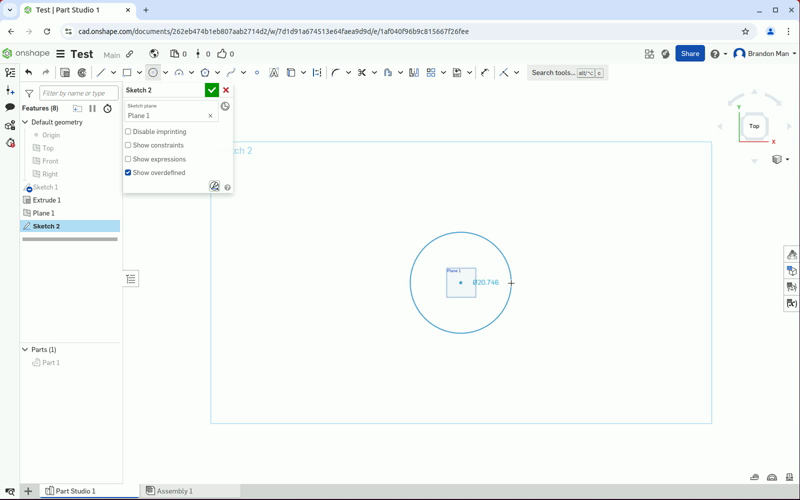
key(esc)
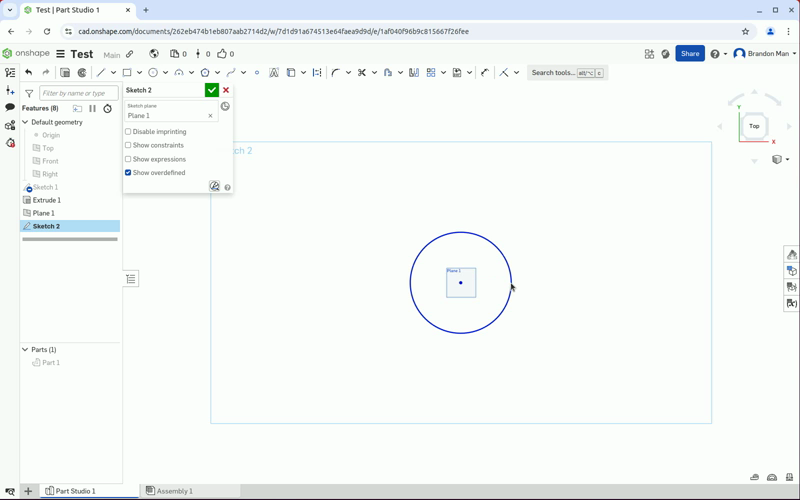
mouse_move(485, 270)
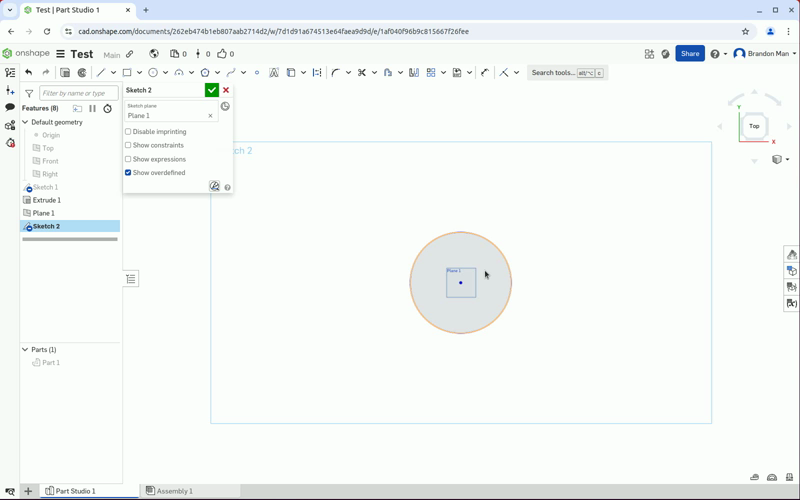
click(485, 270)
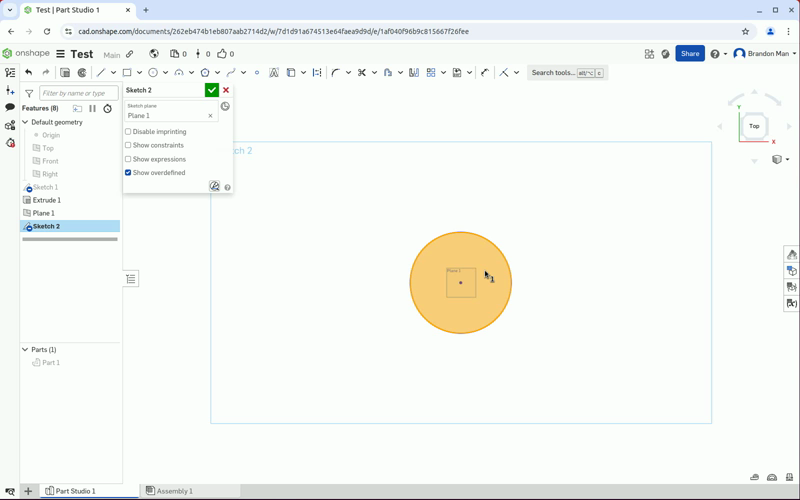
mouse_move(73, 352)
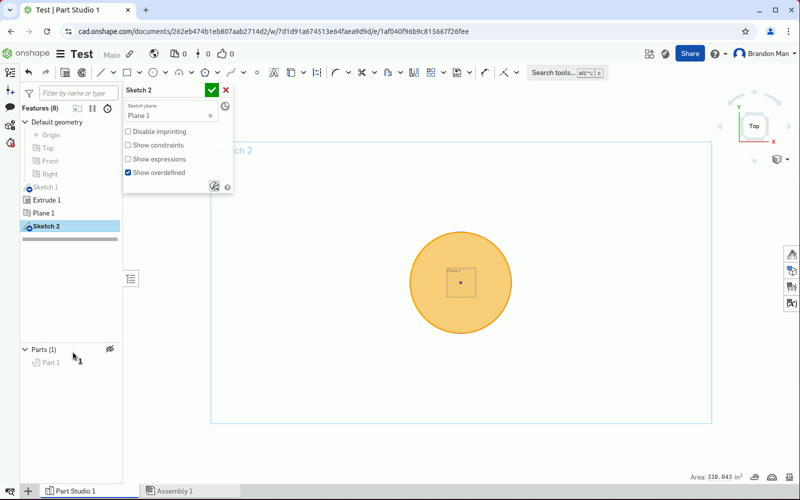
key(shift+y)
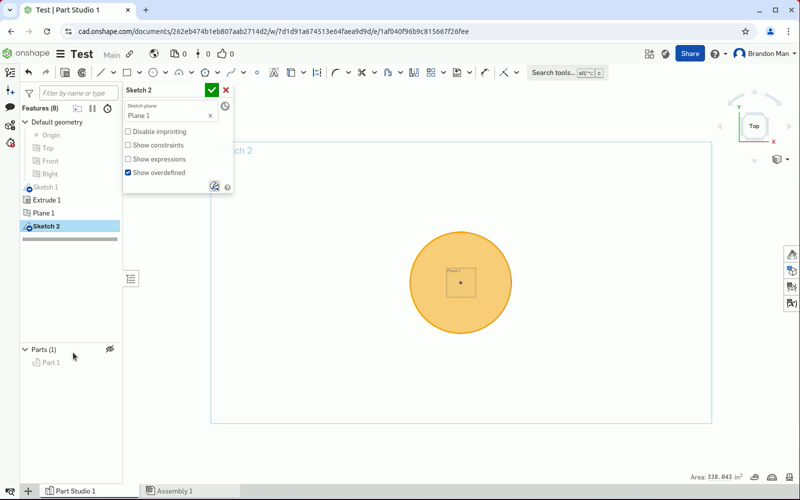
key(shift+e)
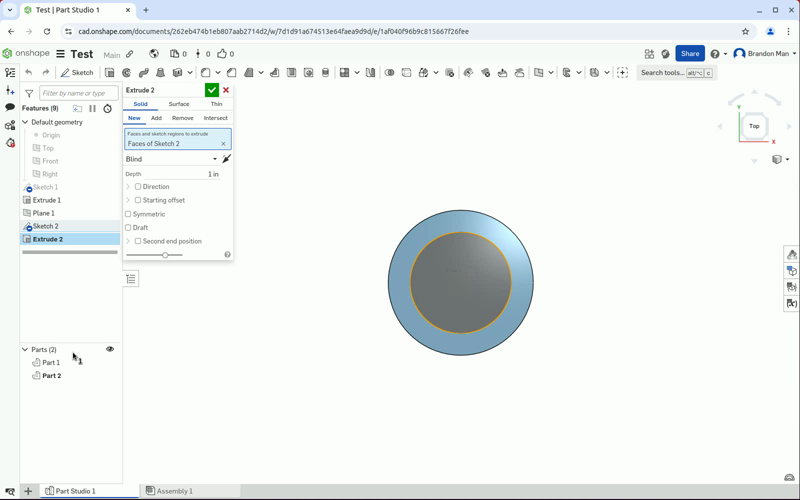
mouse_move(143, 106)
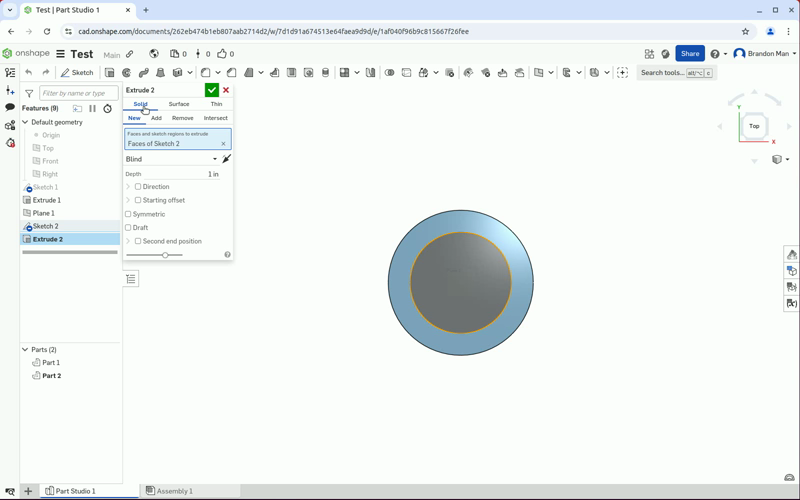
click(143, 106)
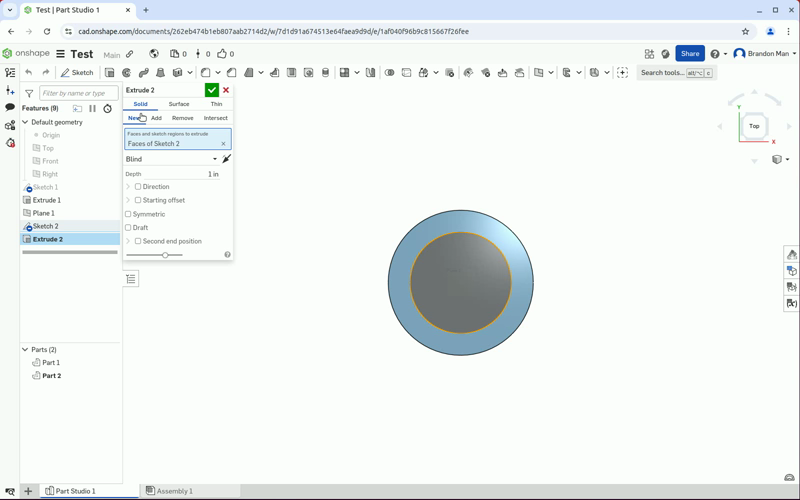
mouse_move(137, 120)
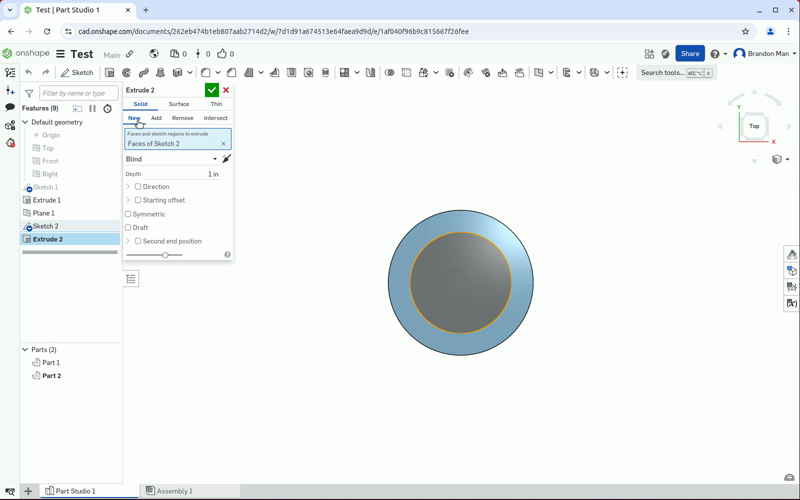
click(137, 120)
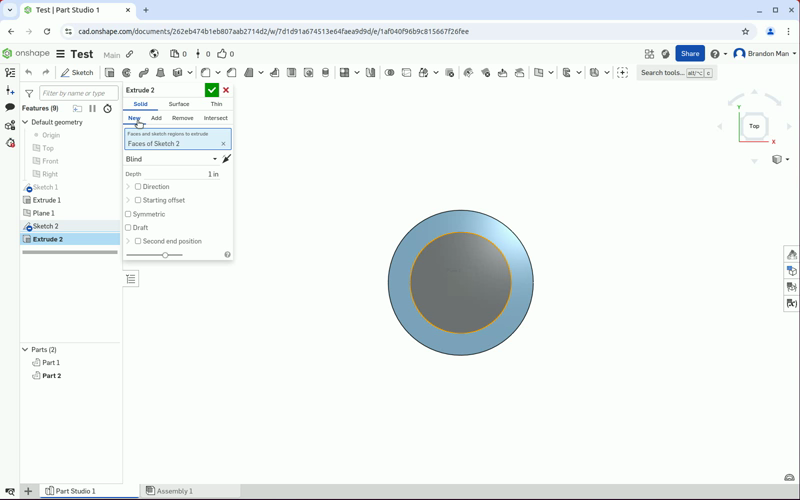
key(tab, 4)
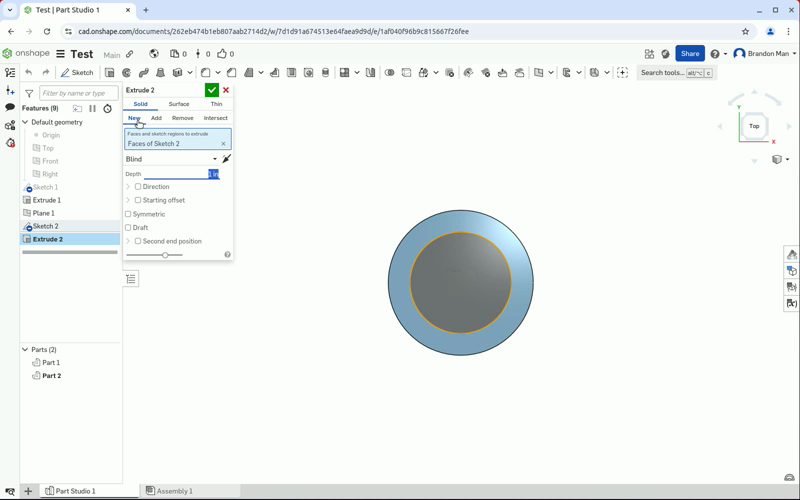
text(11.554)
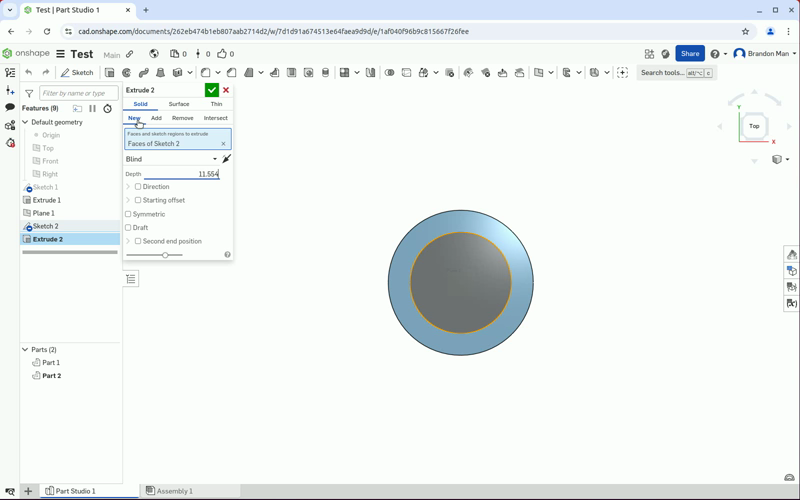
key(enter)
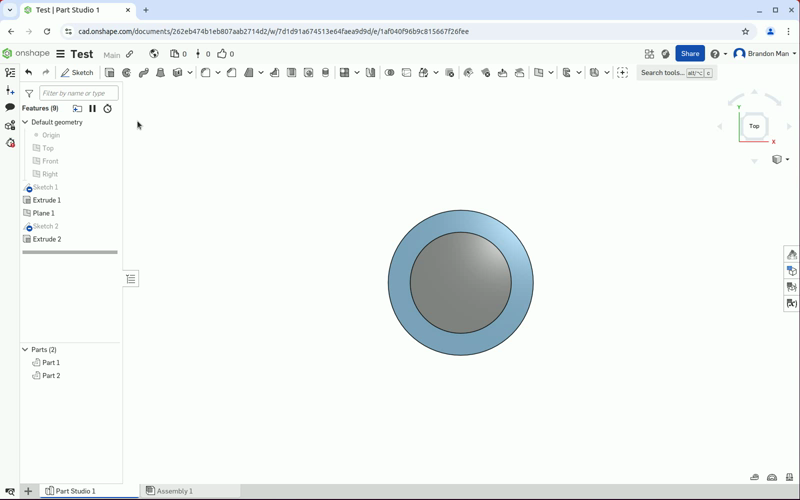
key(shift+h)
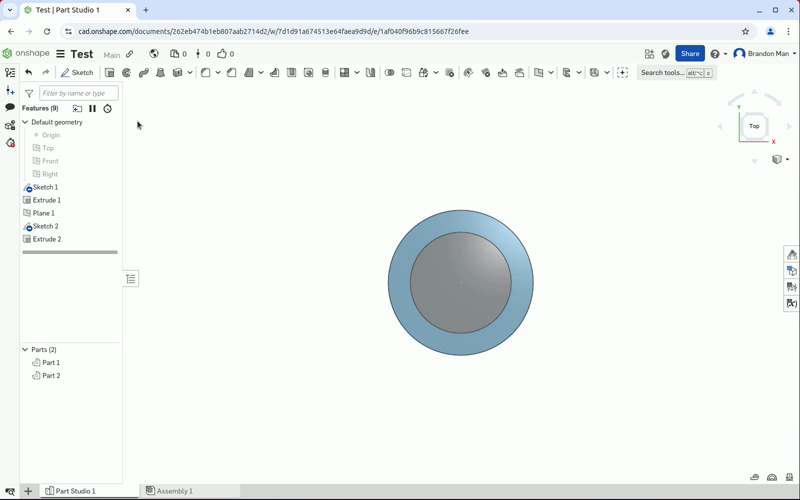
key(shift+h)
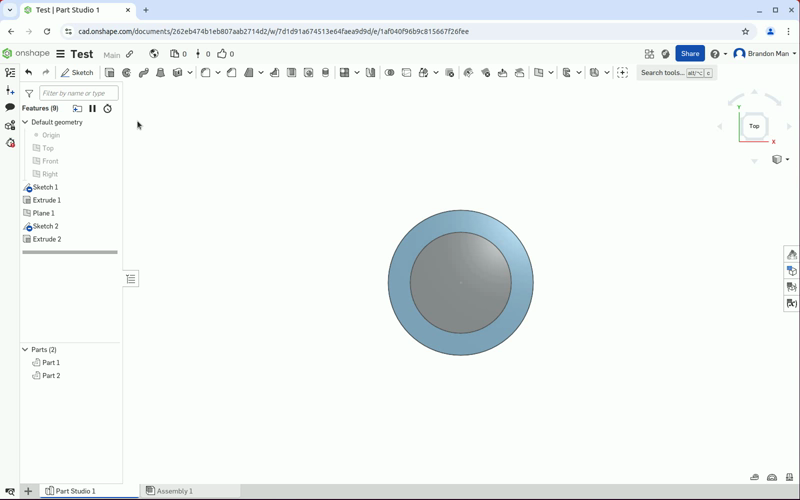
key(shift+7)
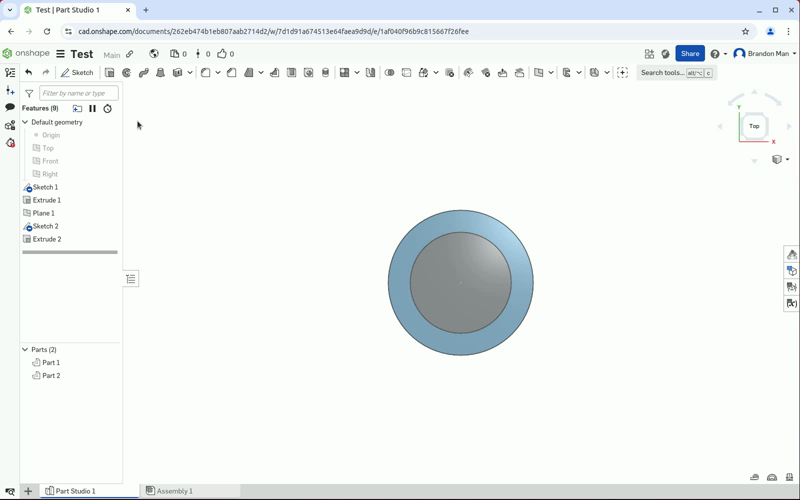
key(up, 3)
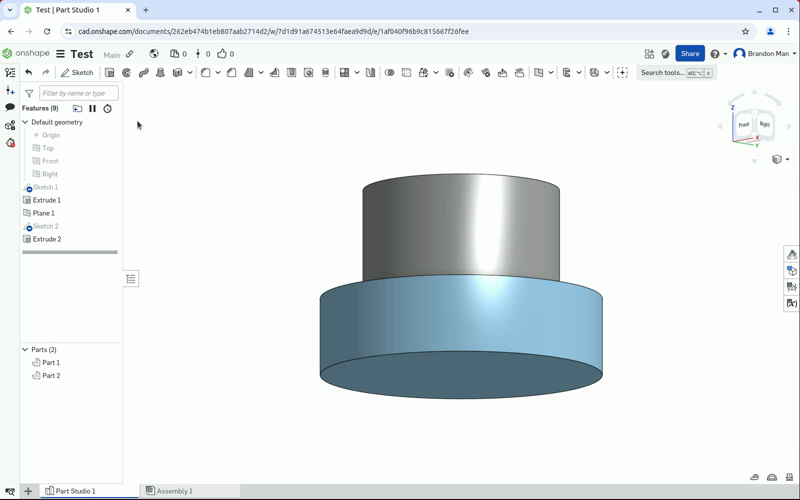
key(left, 3)
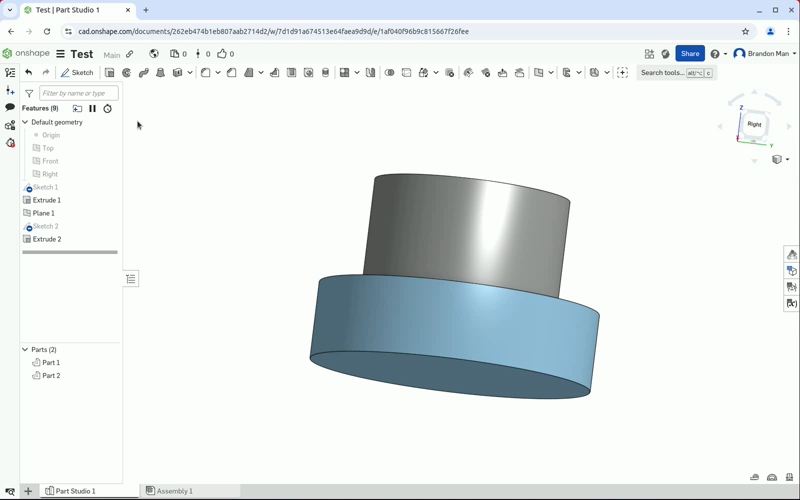
key(right, 3)
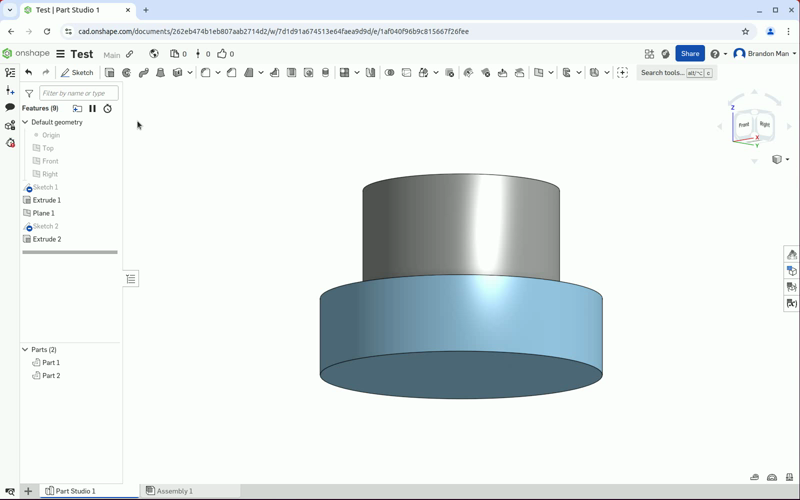
key(down, 3)
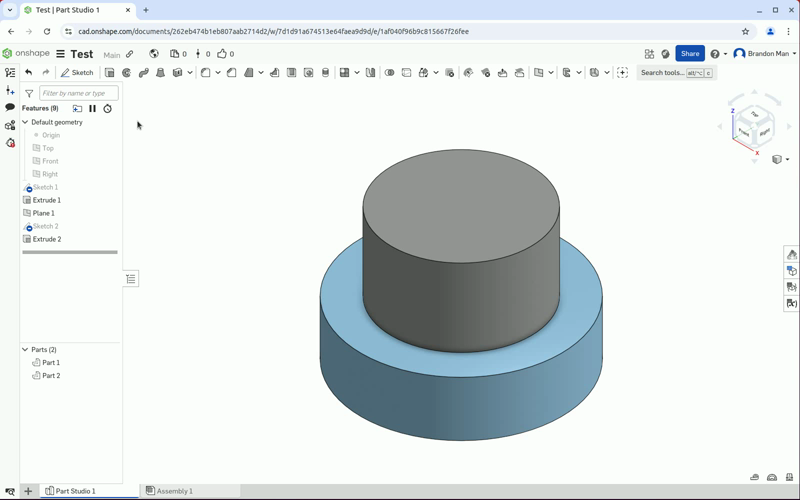
mouse_move(73, 189)
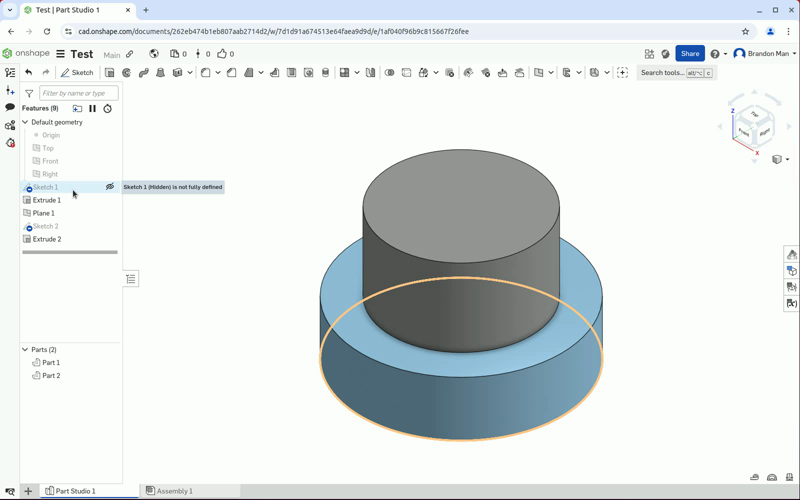
click(73, 189)